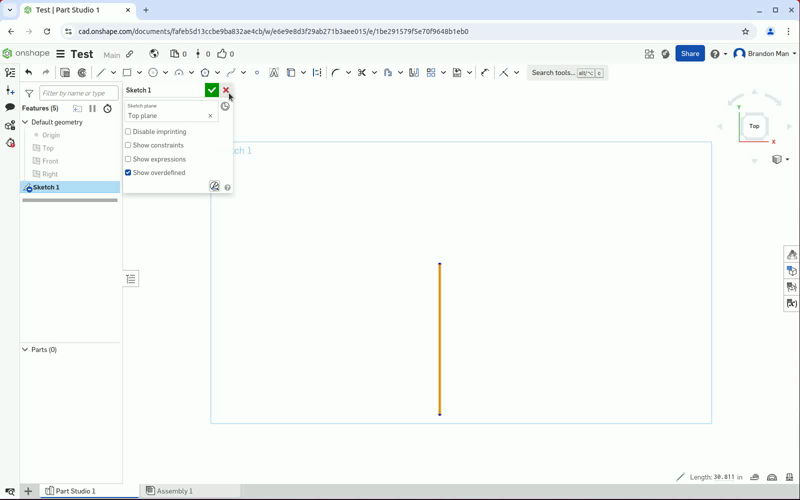
key(shift+h)
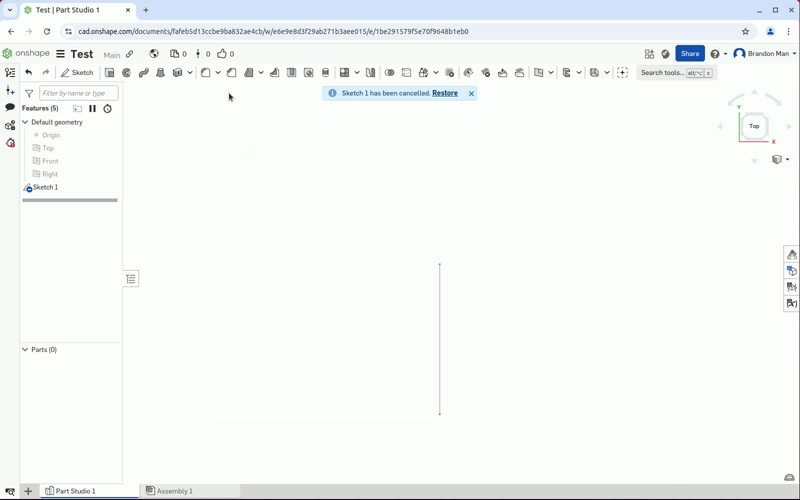
key(shift+s)
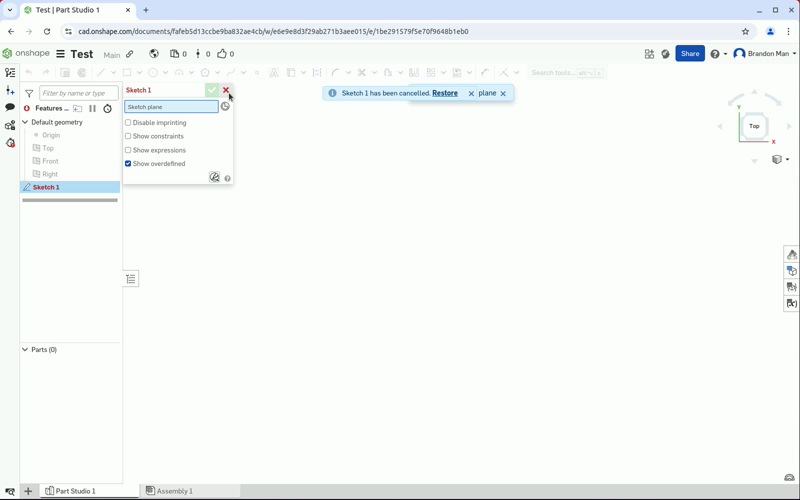
mouse_move(73, 150)
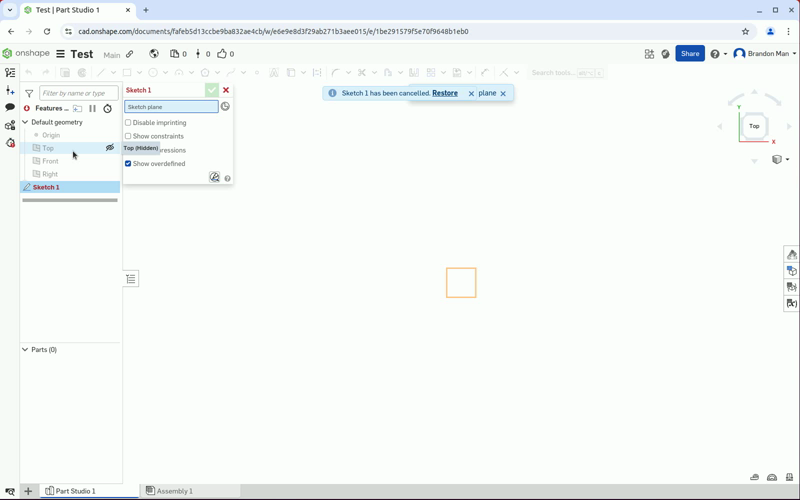
click(73, 150)
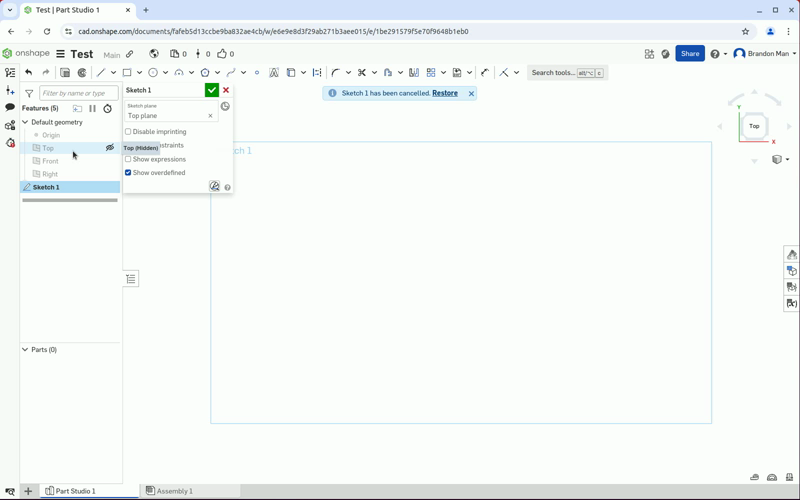
mouse_move(73, 352)
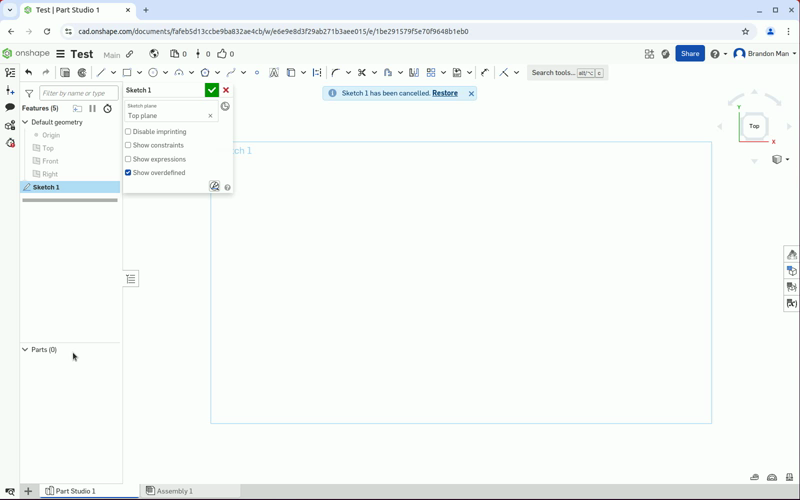
key(y)
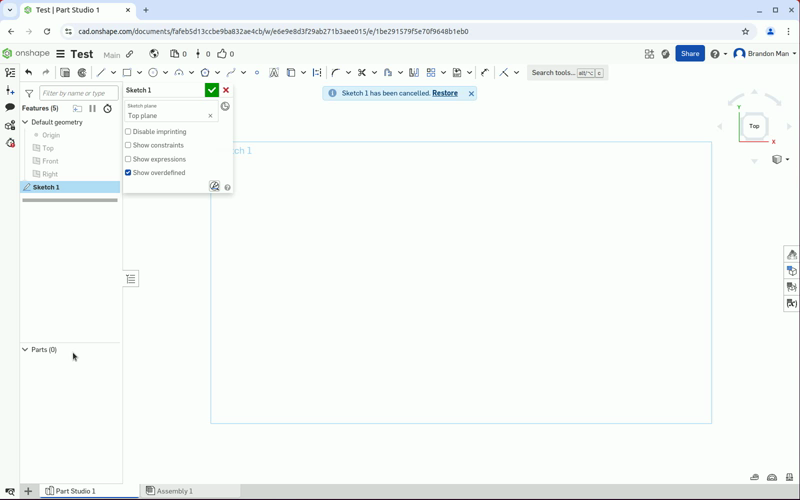
key(c)
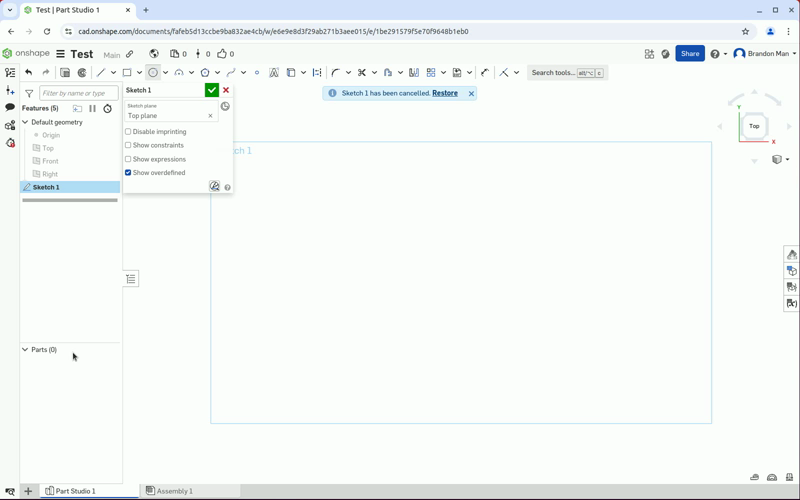
key_down(shift)
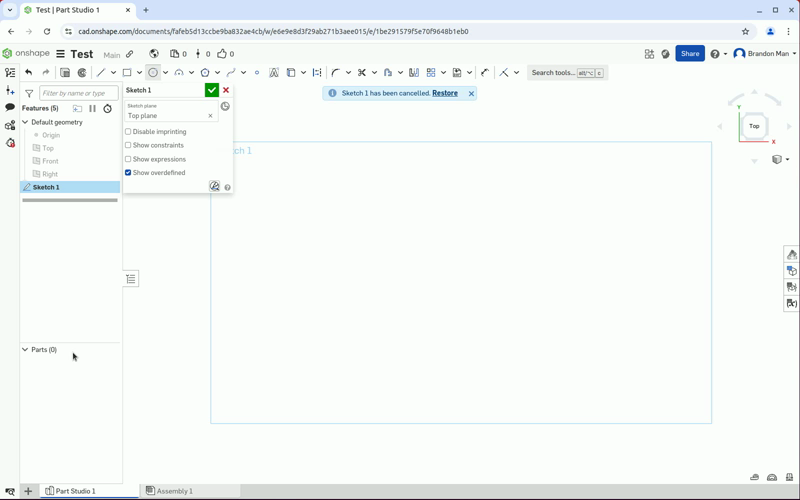
mouse_move(460, 282)
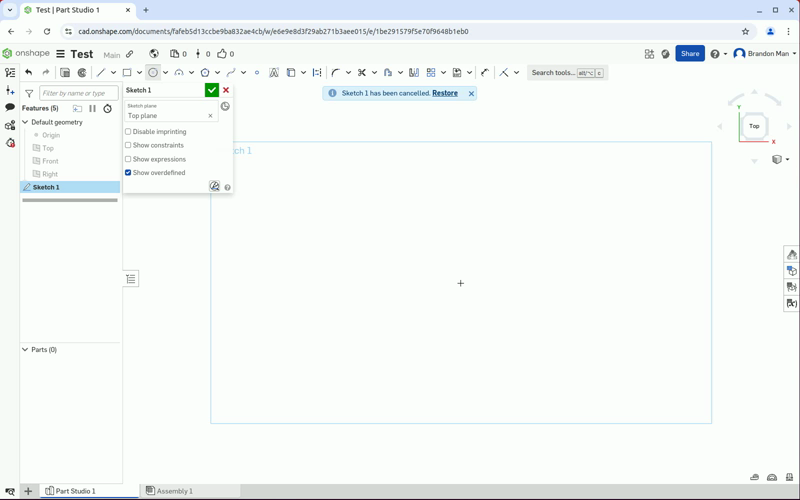
click(460, 282)
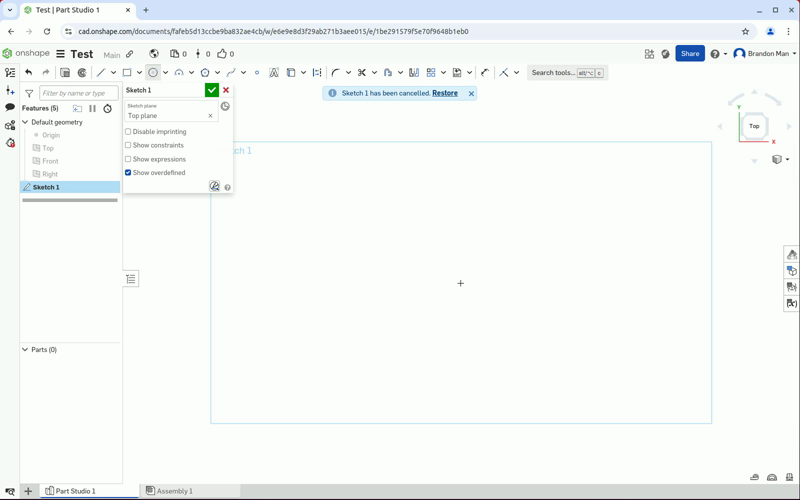
key_up(shift)
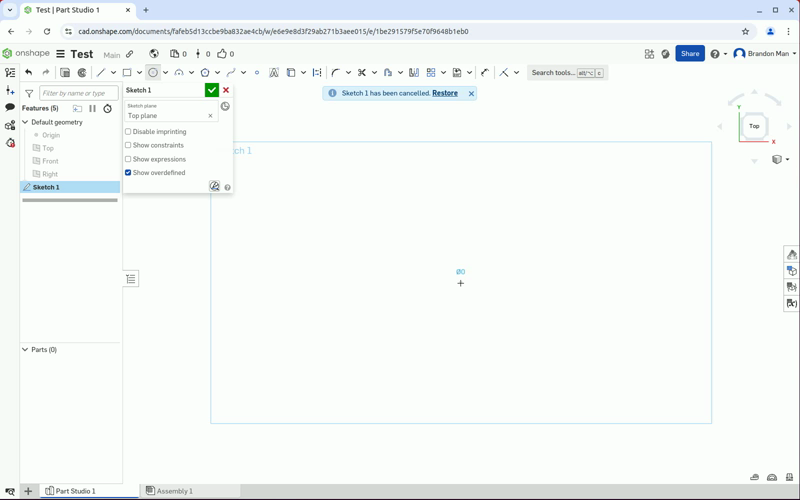
mouse_move(543, 282)
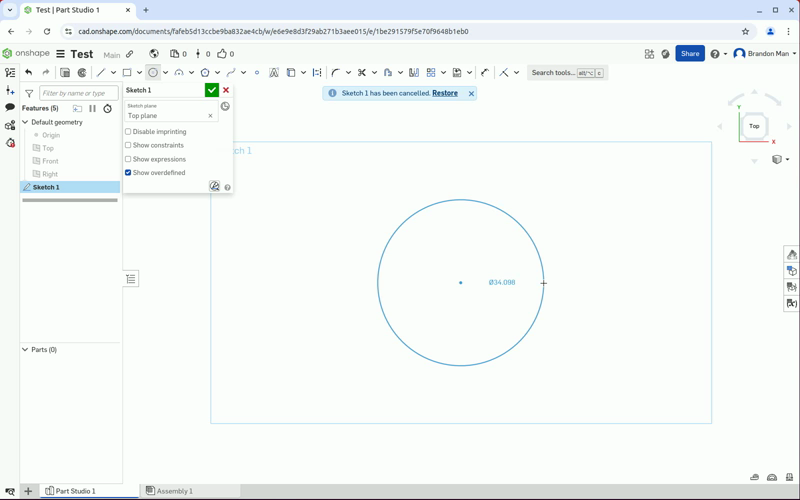
click(543, 282)
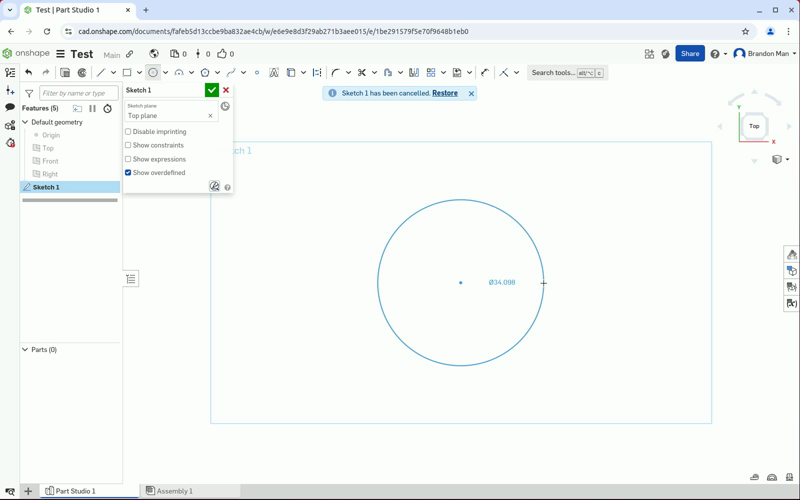
key(esc)
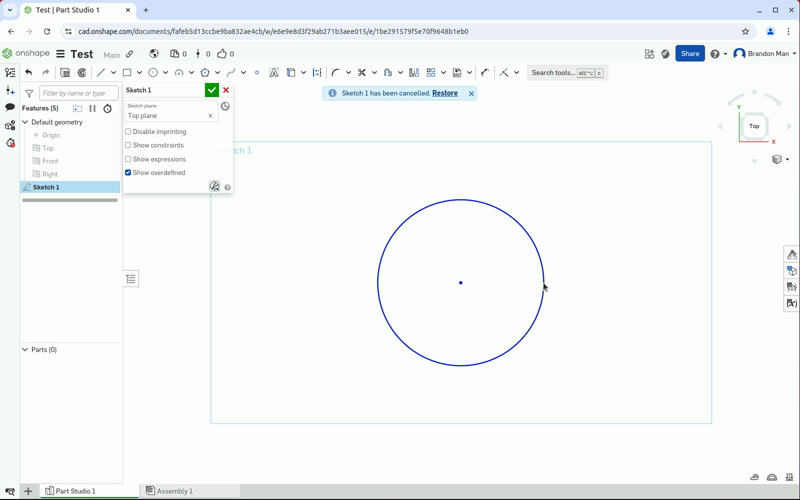
key(c)
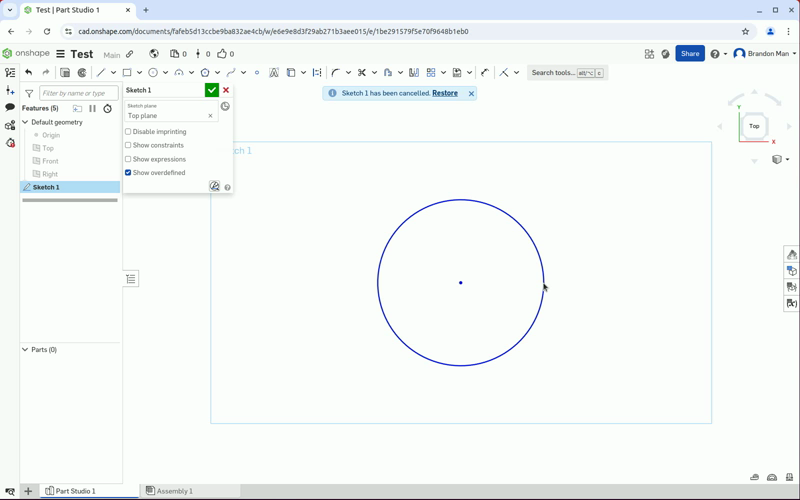
key_down(shift)
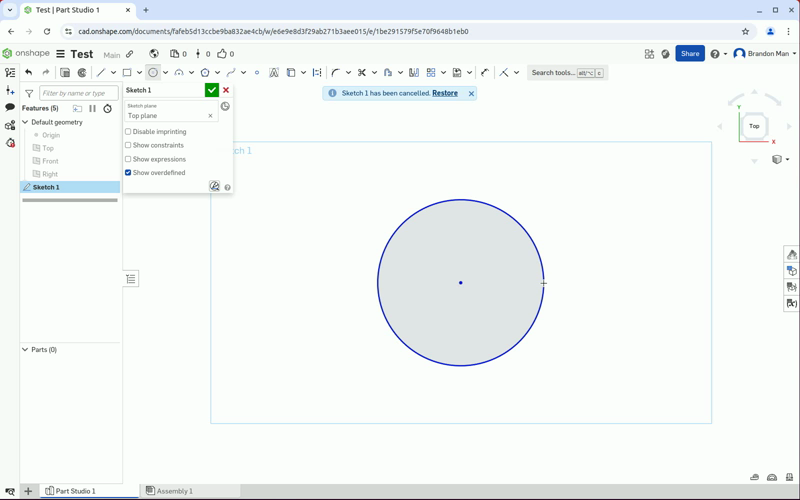
mouse_move(460, 282)
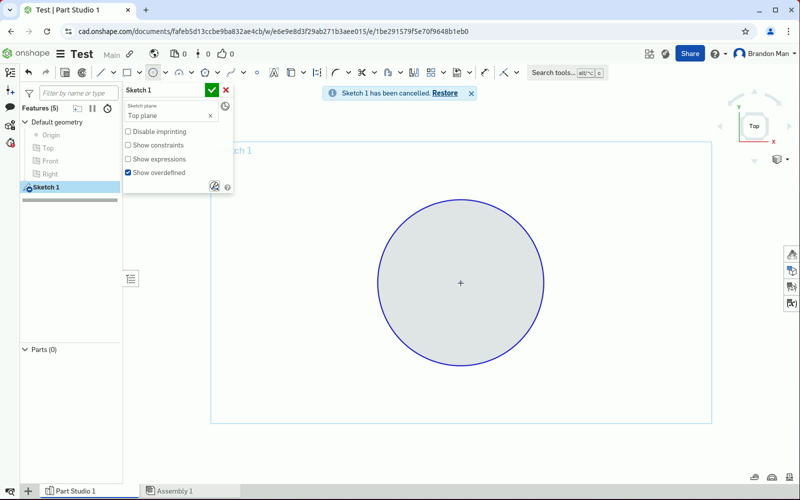
click(460, 282)
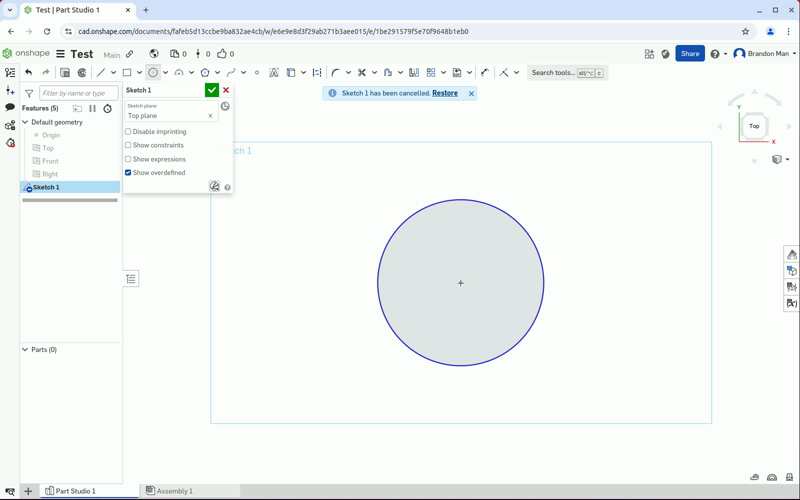
key_up(shift)
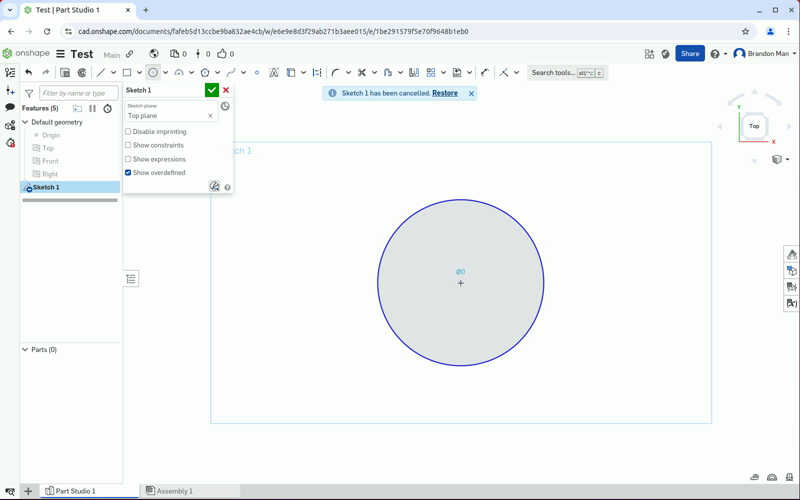
mouse_move(514, 282)
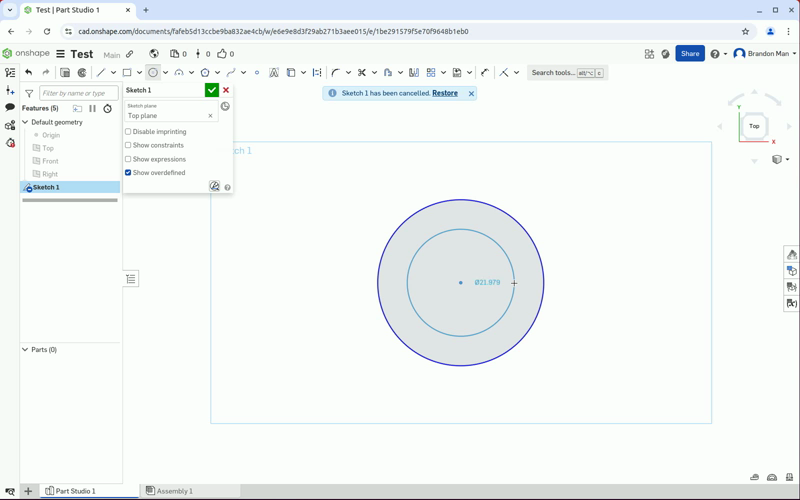
click(514, 282)
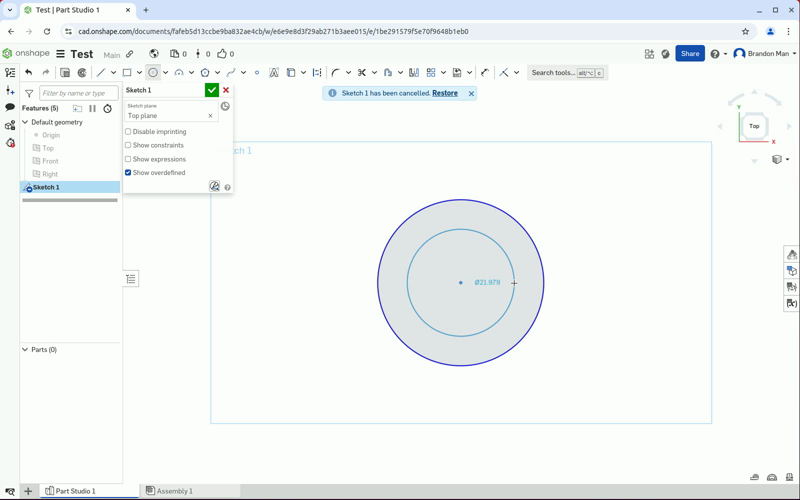
key(esc)
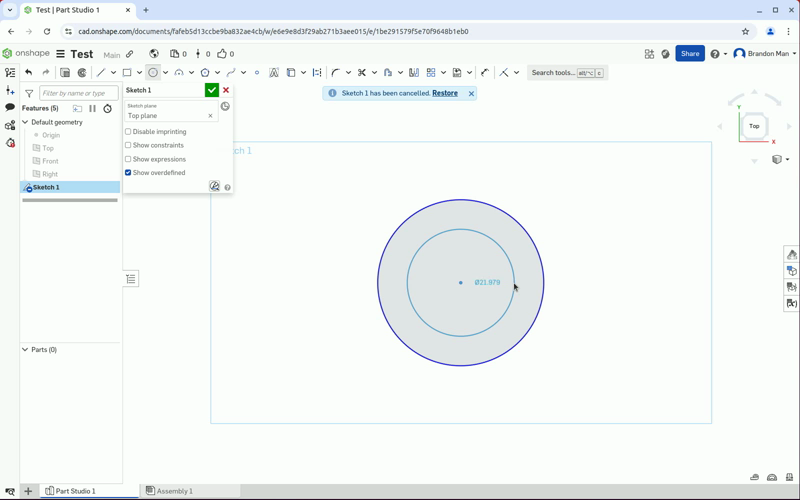
mouse_move(510, 328)
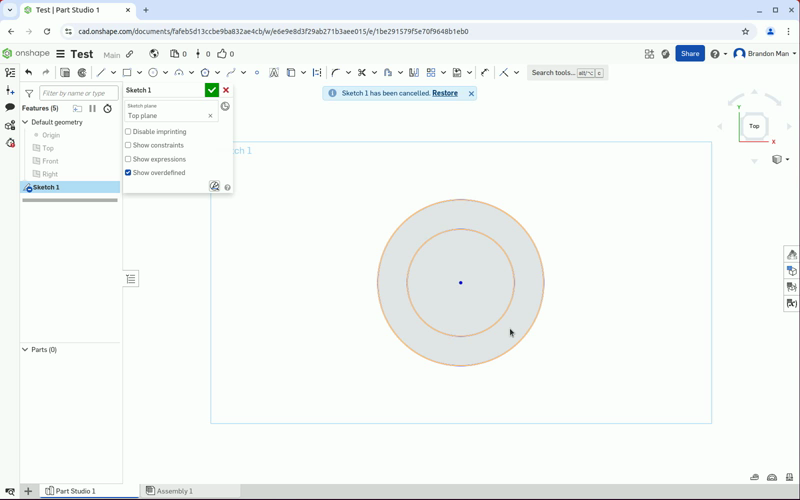
click(510, 328)
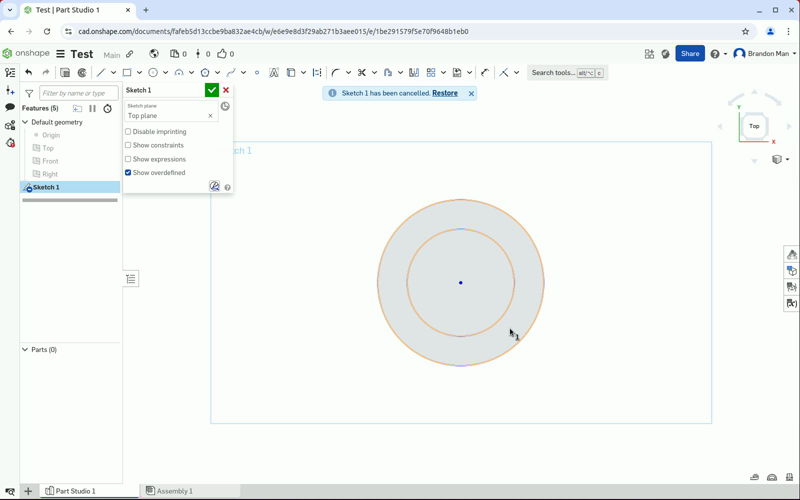
mouse_move(73, 352)
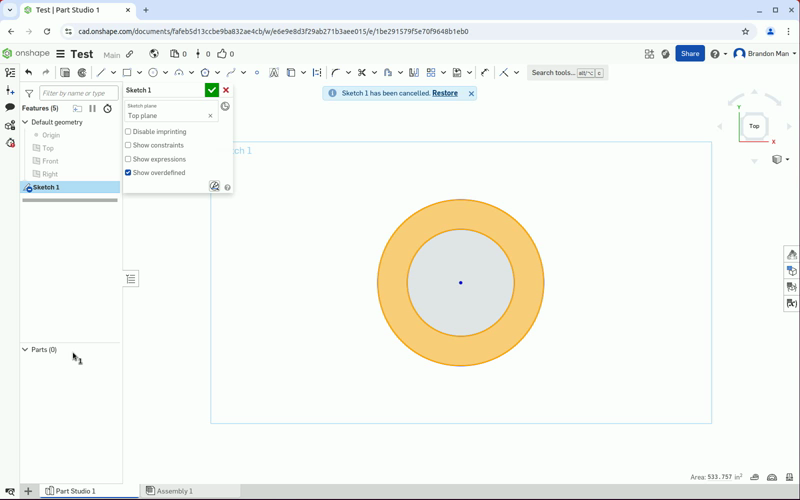
key(shift+y)
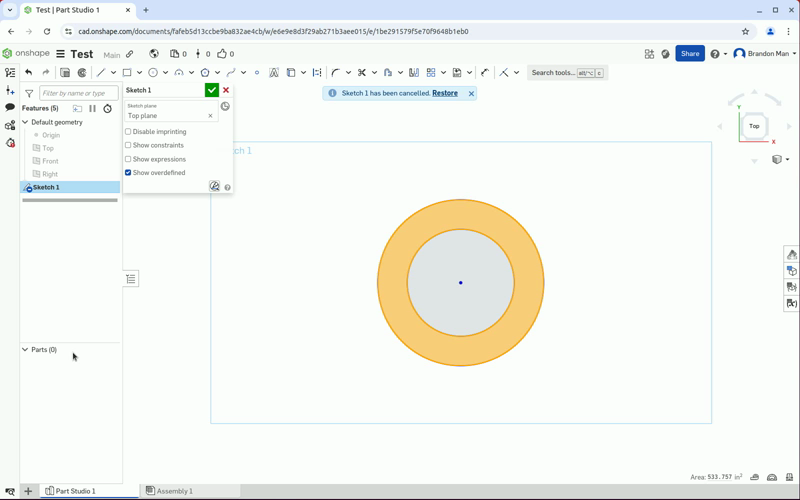
key(shift+e)
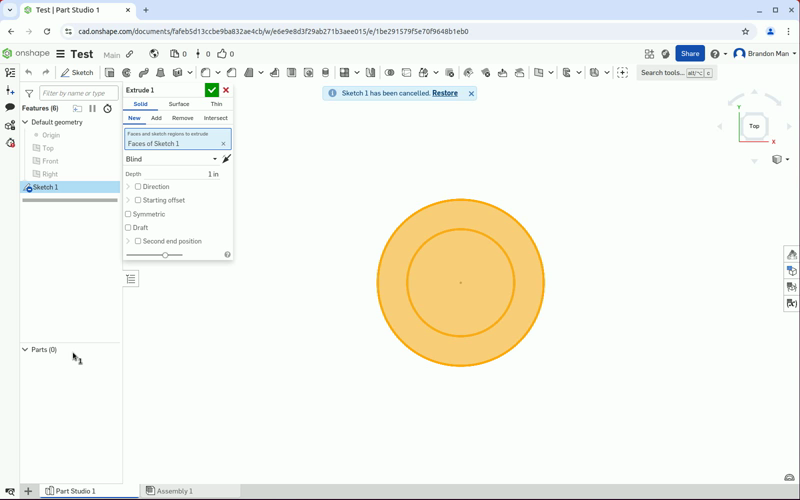
mouse_move(143, 106)
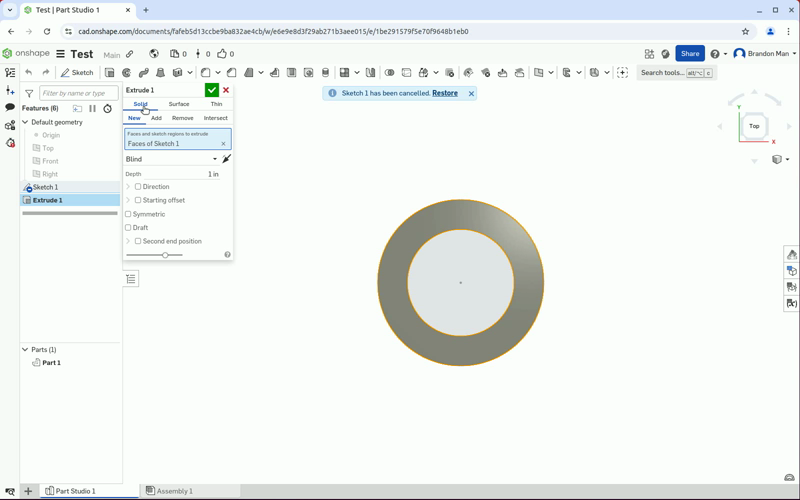
click(143, 106)
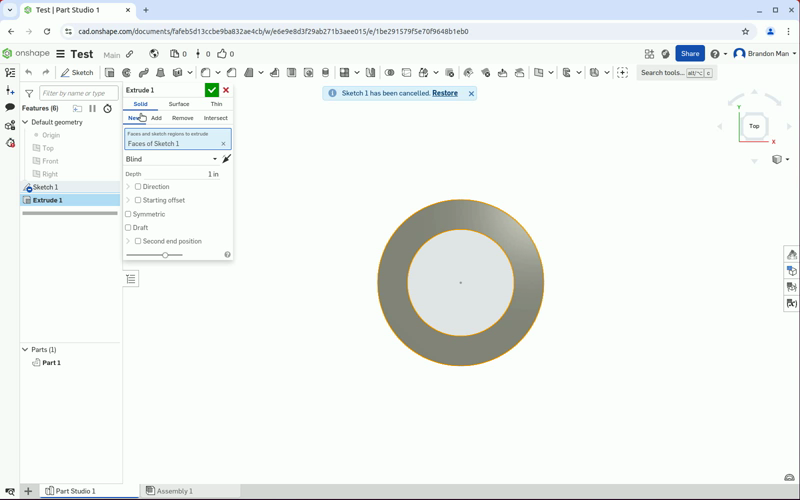
mouse_move(137, 120)
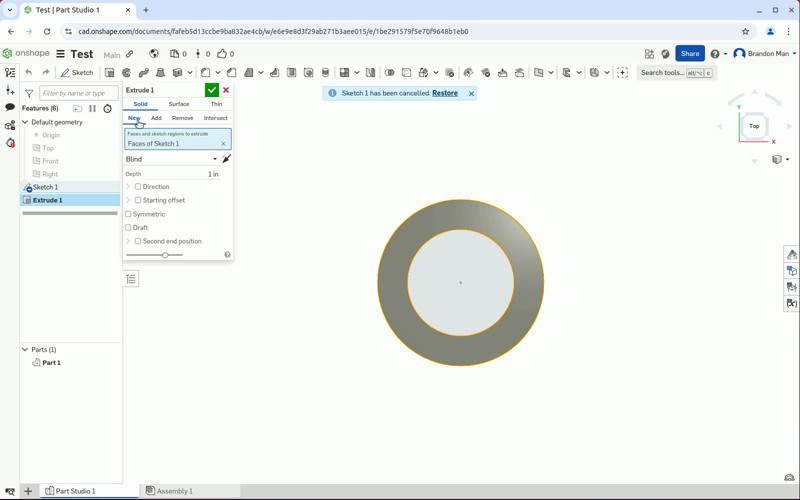
click(137, 120)
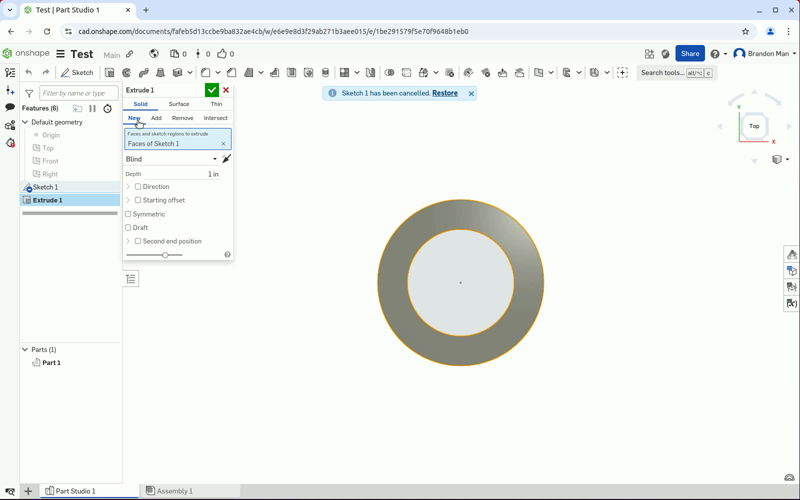
key(tab, 4)
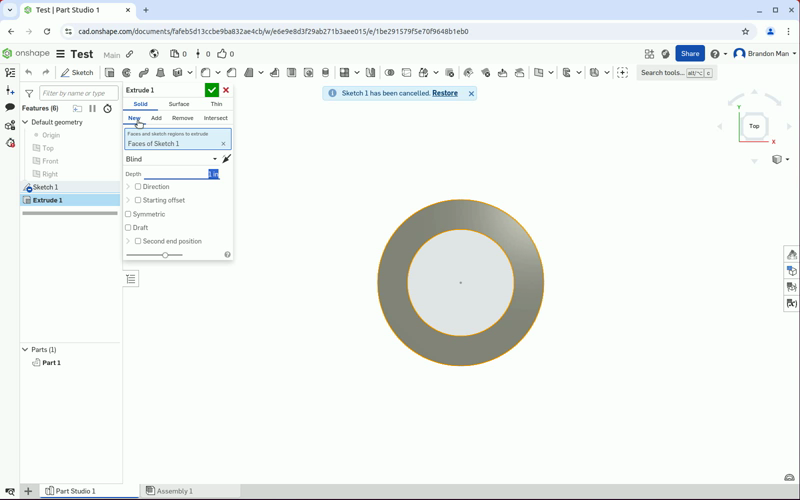
text(9.869)
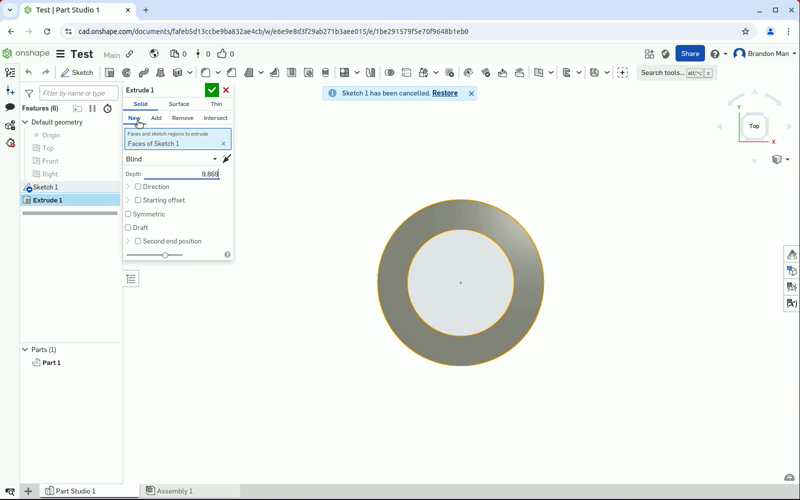
key(enter)
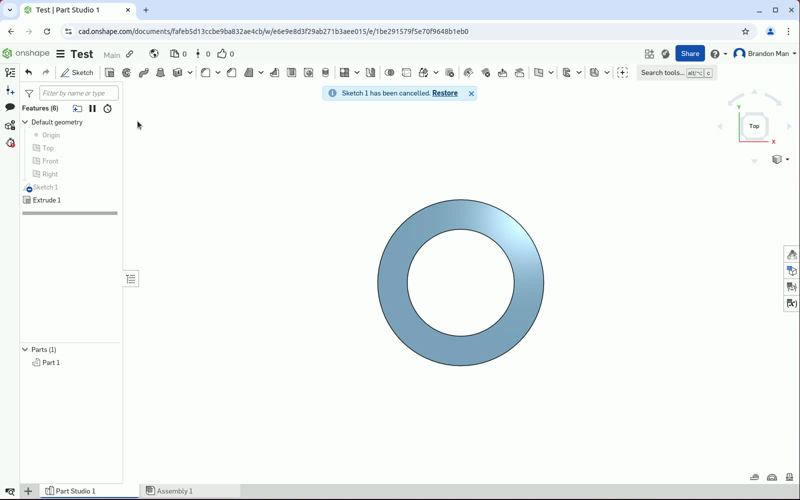
key(shift+h)
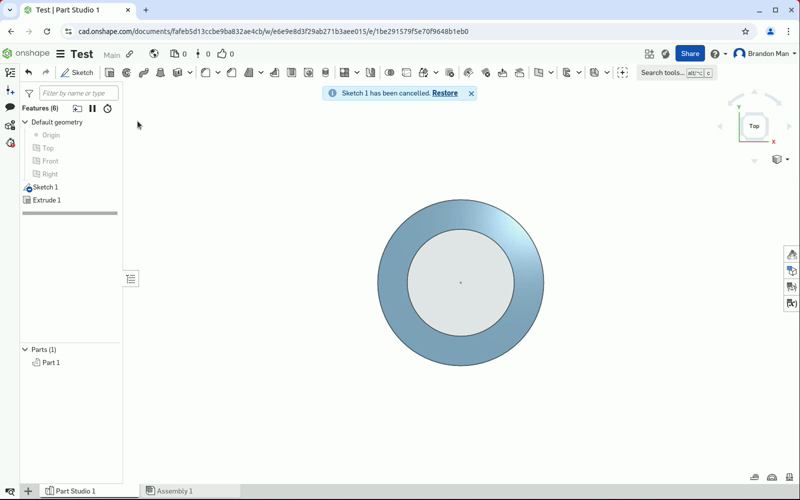
key(shift+h)
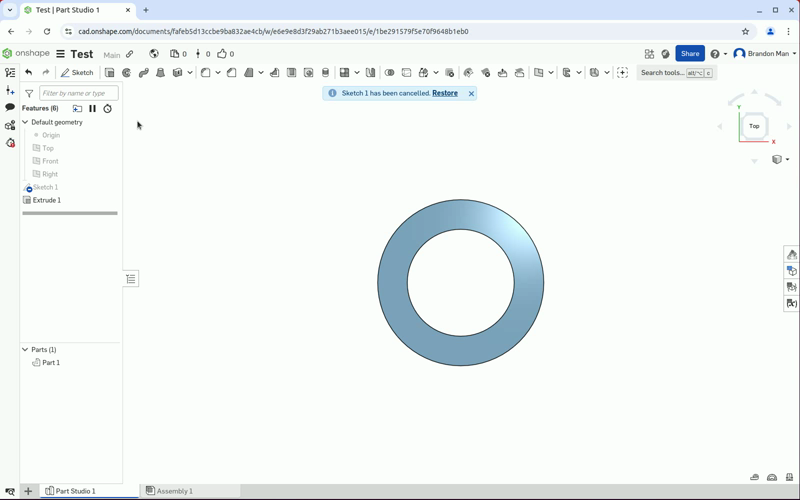
mouse_move(73, 189)
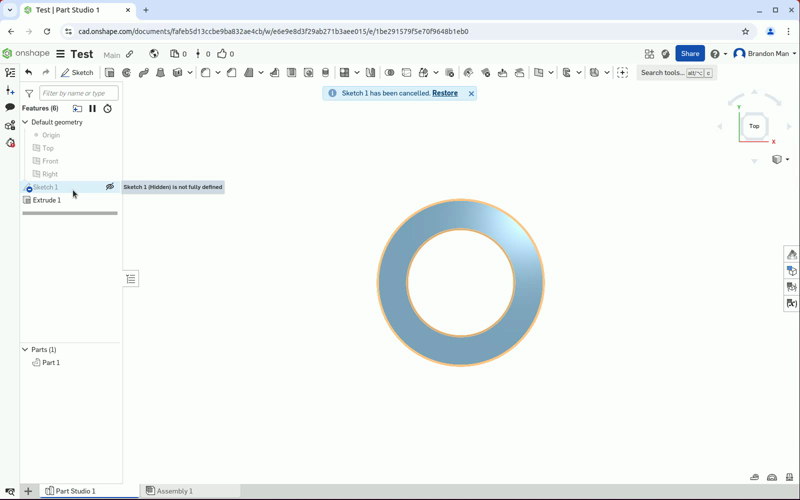
click(73, 189)
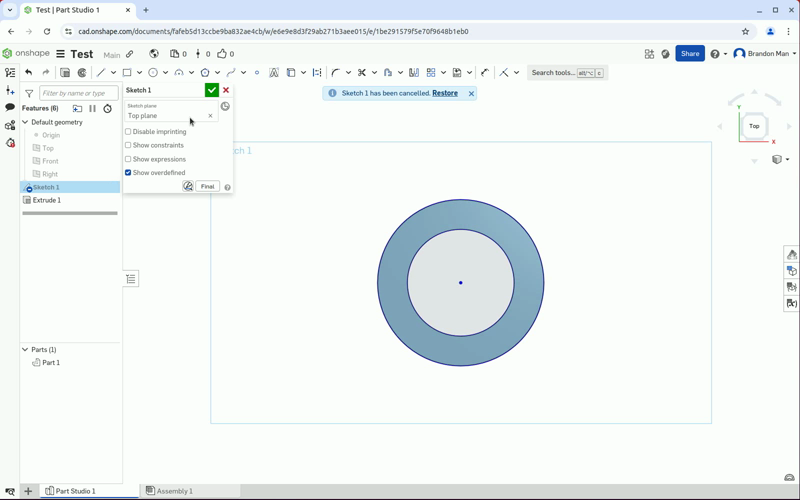
mouse_move(229, 92)
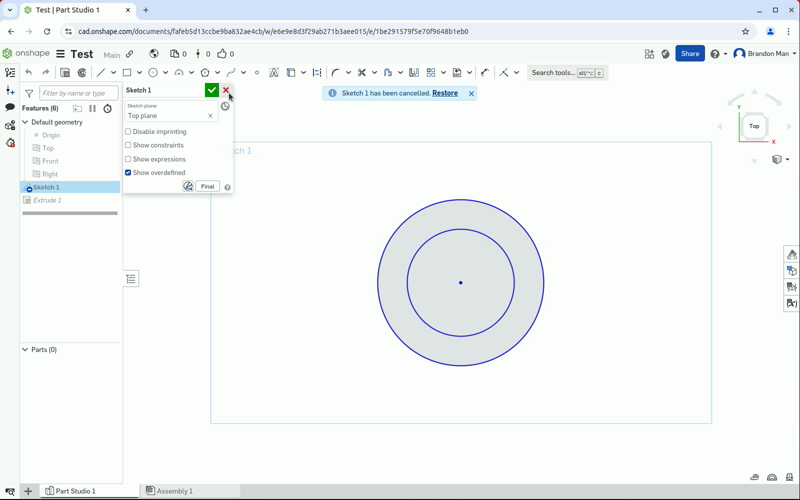
click(229, 92)
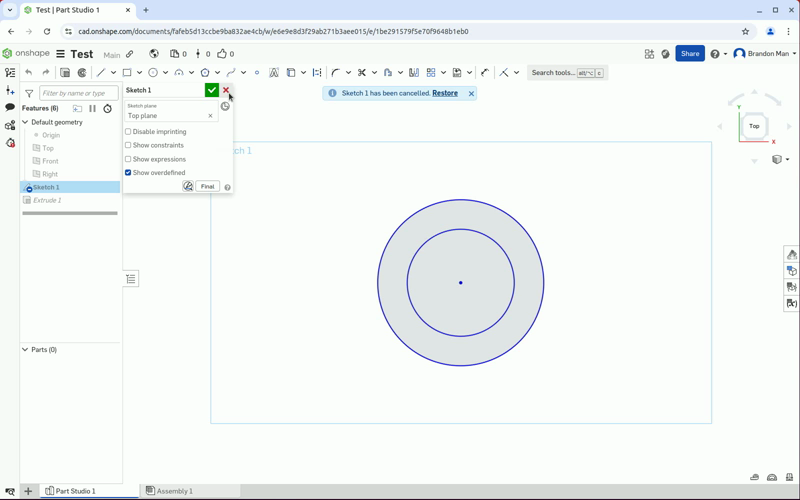
key(shift+s)
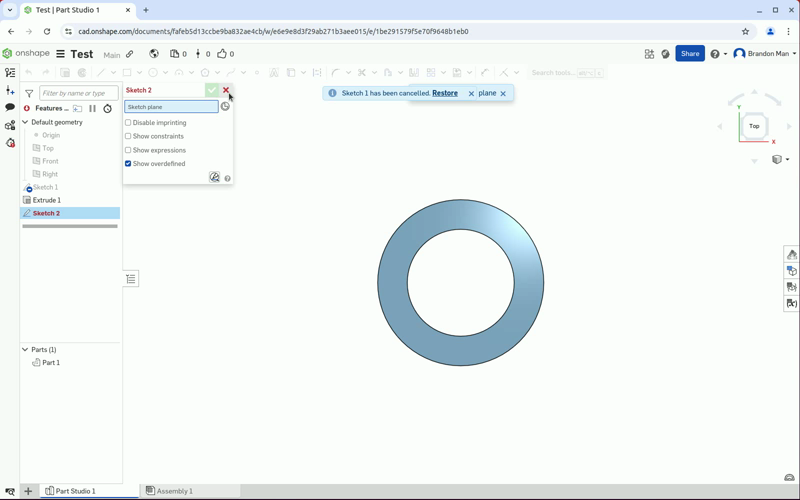
mouse_move(73, 150)
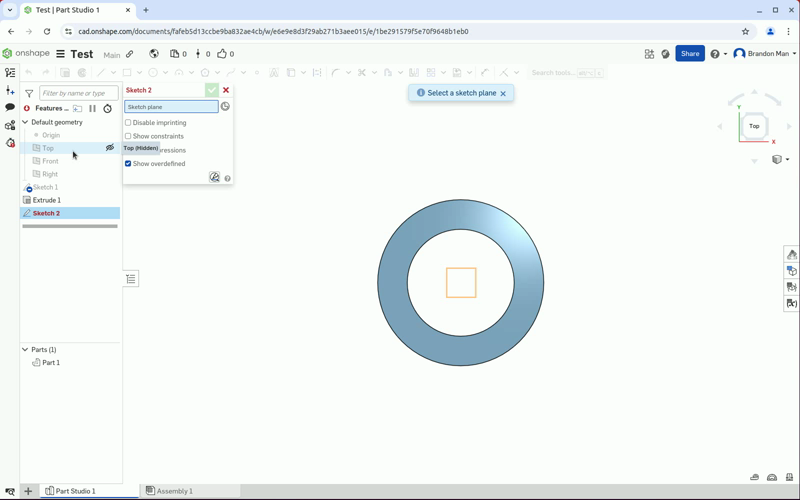
click(73, 150)
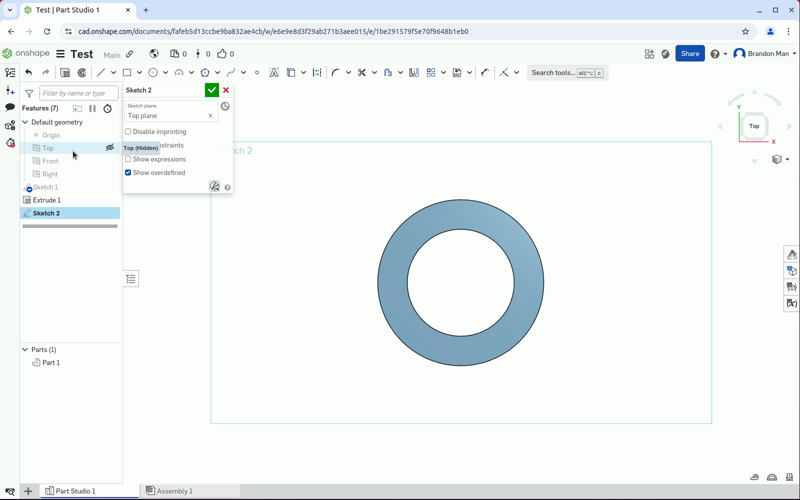
mouse_move(73, 352)
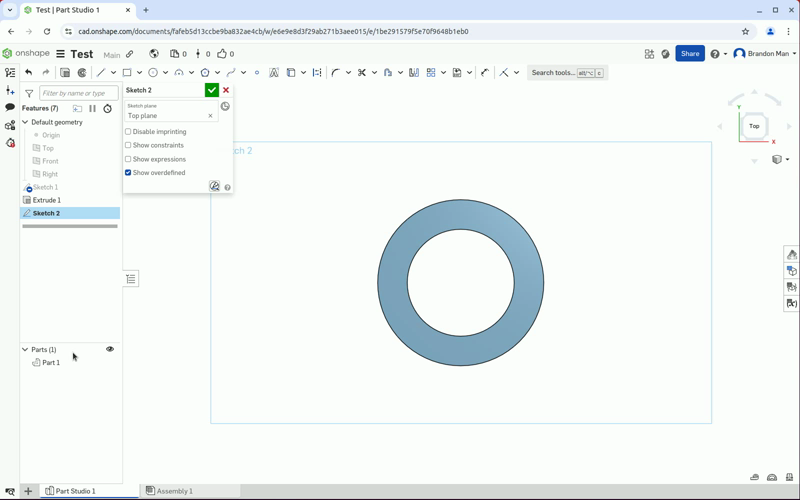
key(y)
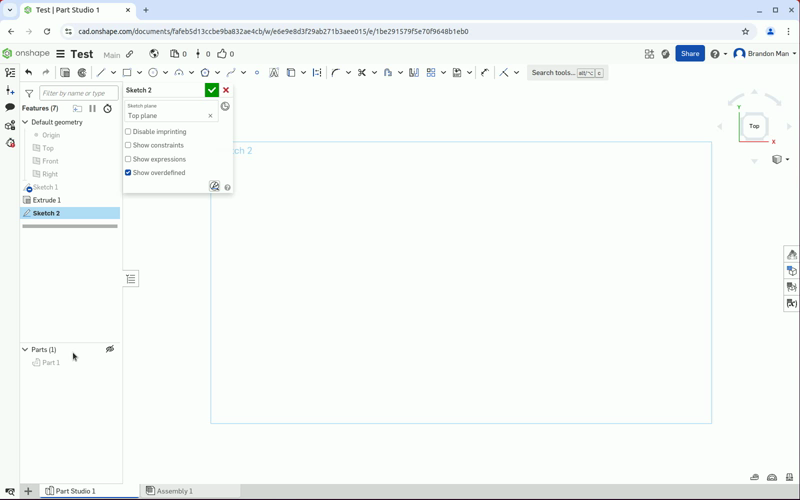
key(c)
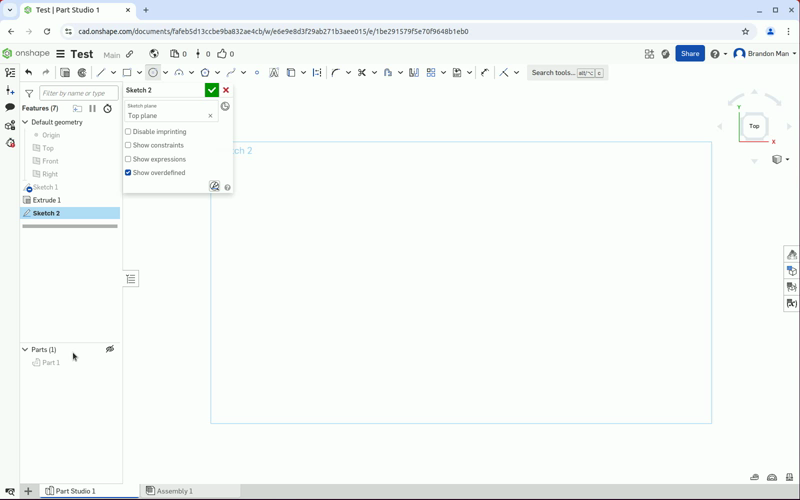
key_down(shift)
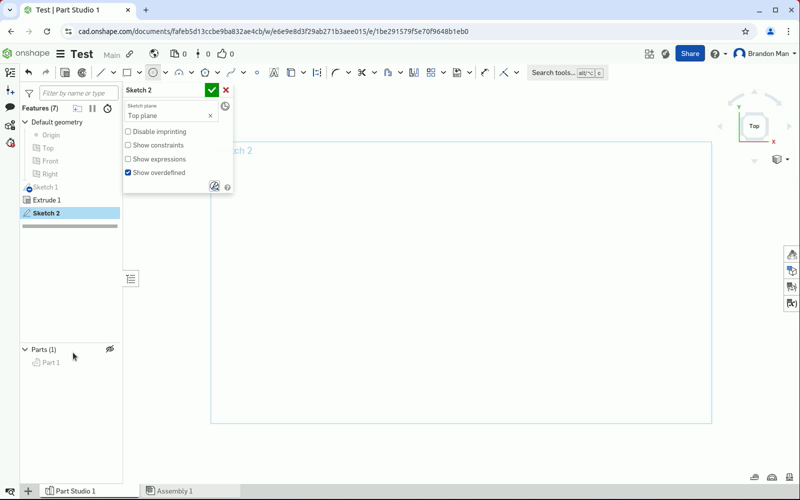
mouse_move(461, 282)
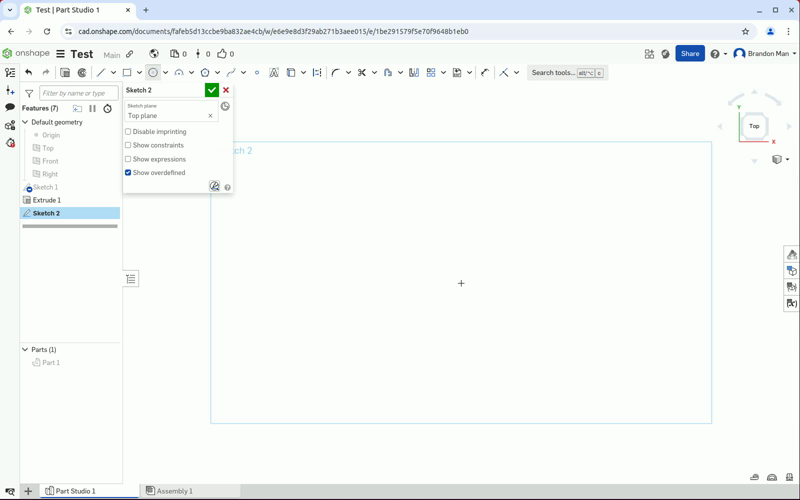
click(461, 282)
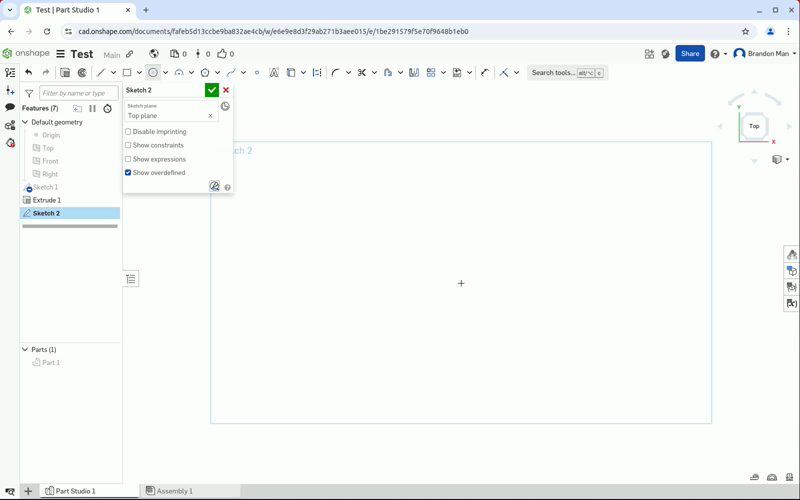
key_up(shift)
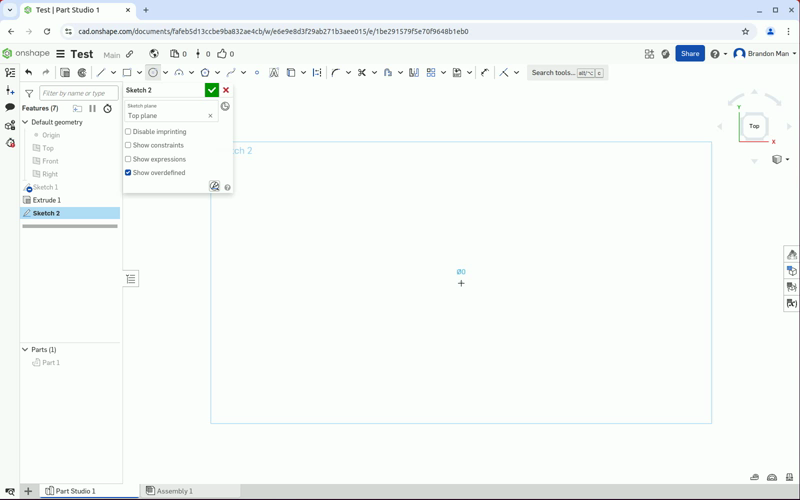
mouse_move(574, 282)
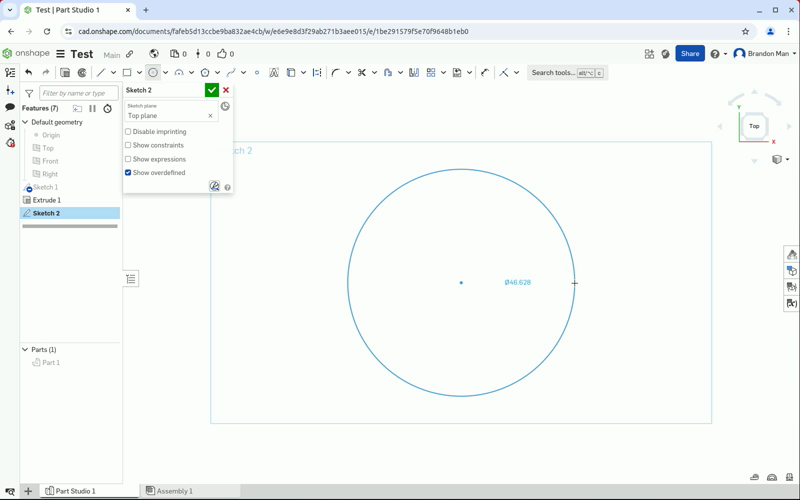
click(574, 282)
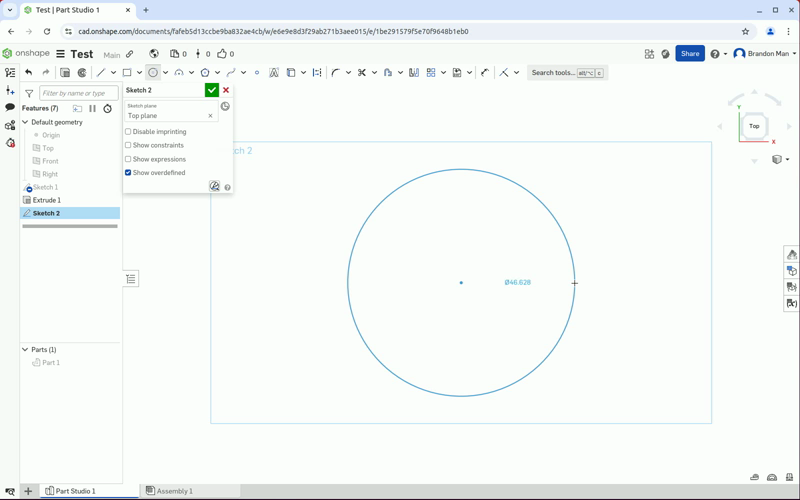
key(esc)
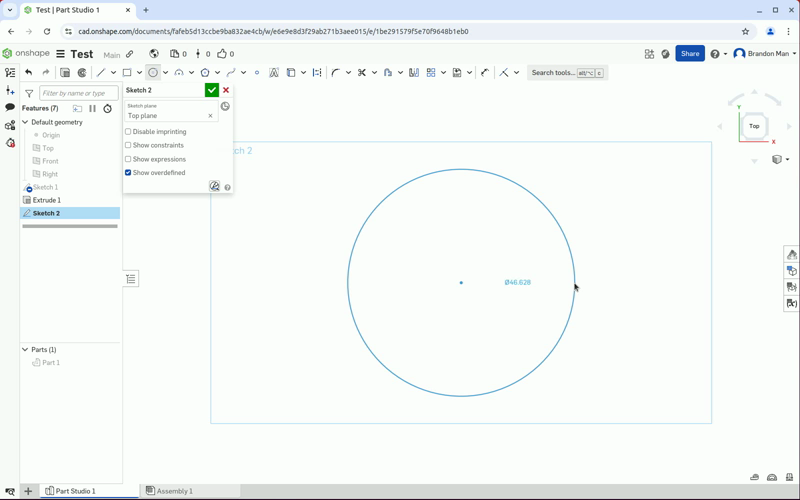
key(c)
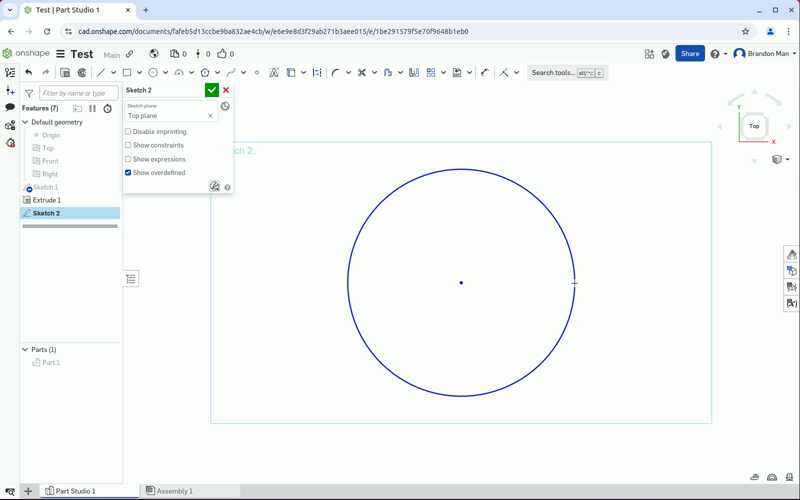
key_down(shift)
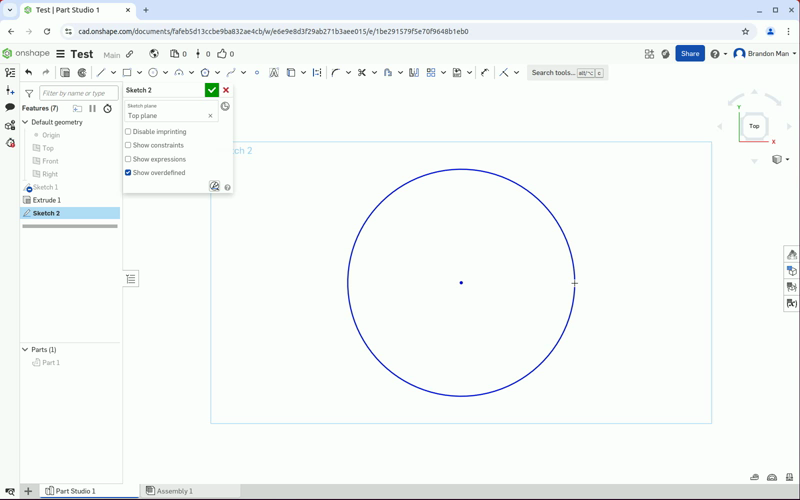
mouse_move(461, 282)
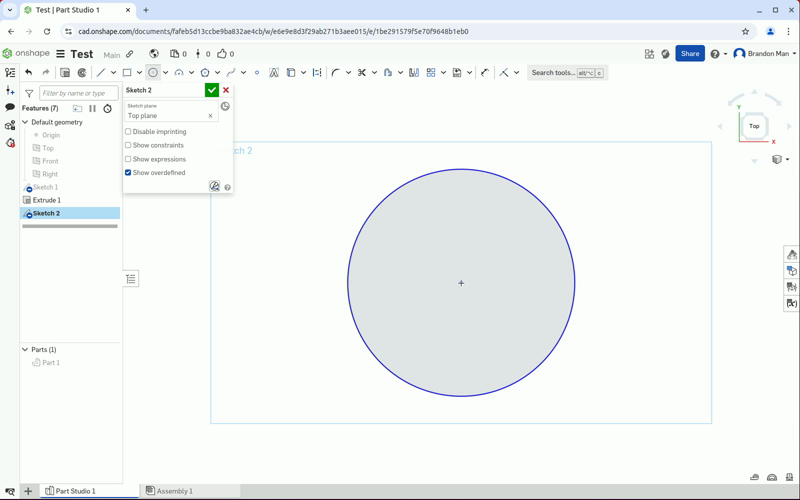
click(461, 282)
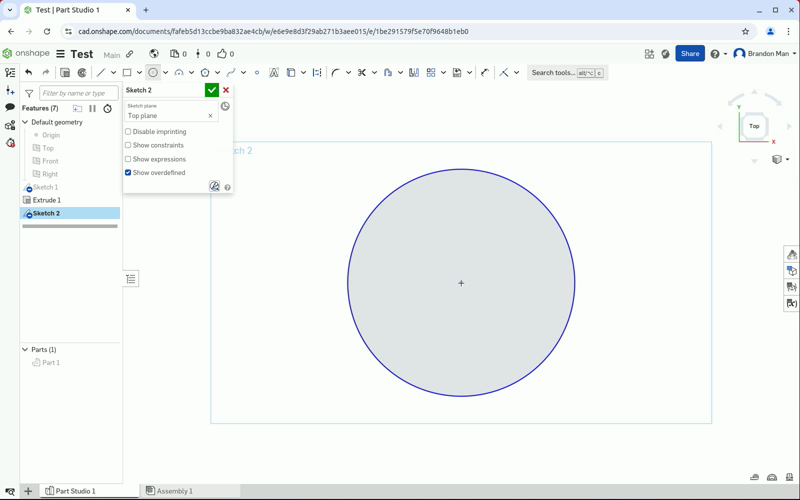
key_up(shift)
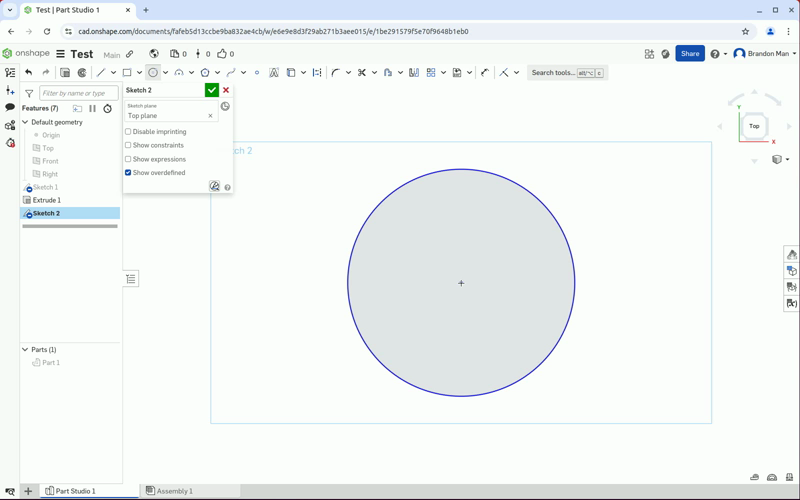
mouse_move(543, 282)
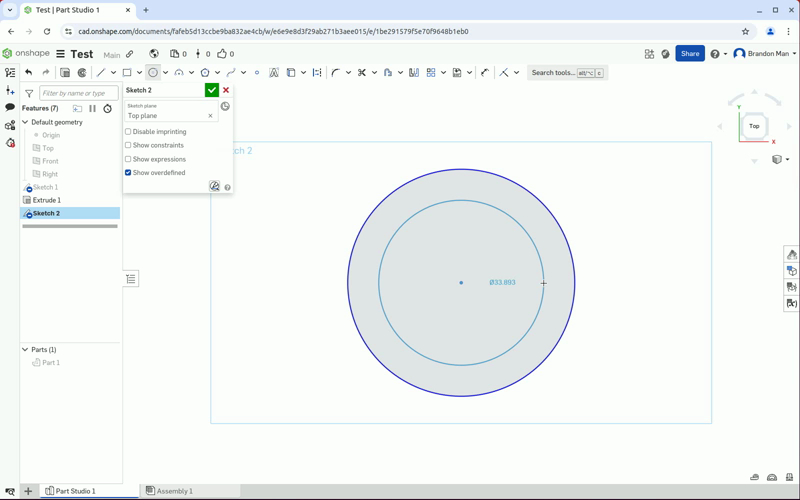
click(543, 282)
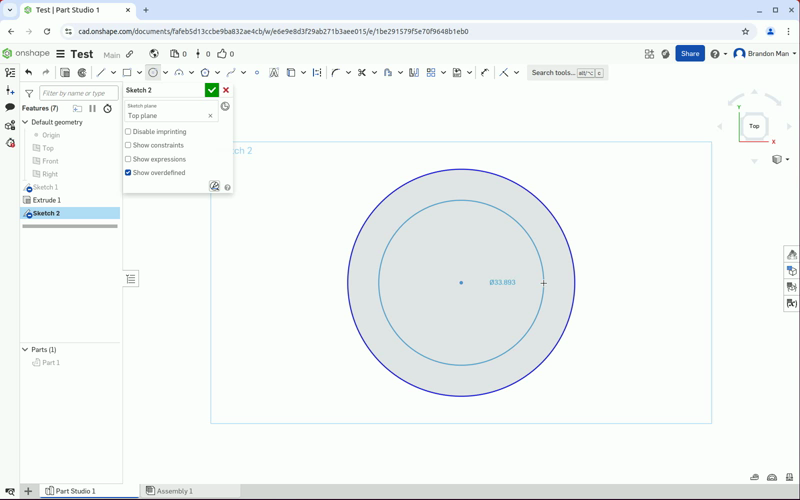
key(esc)
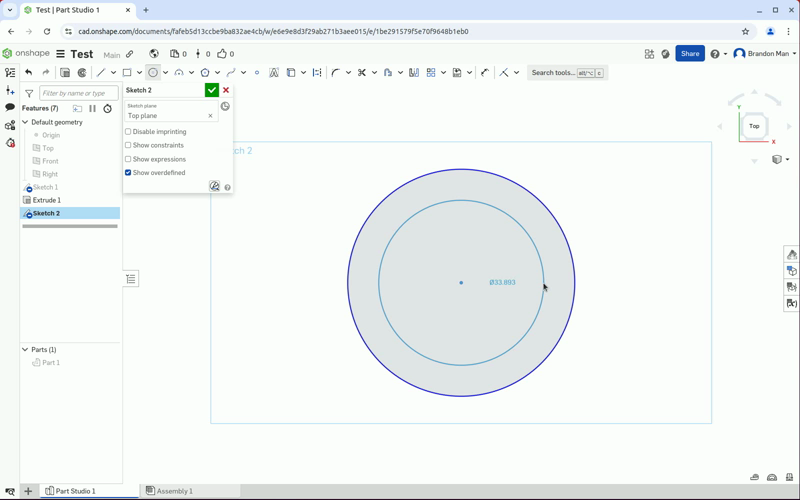
mouse_move(551, 249)
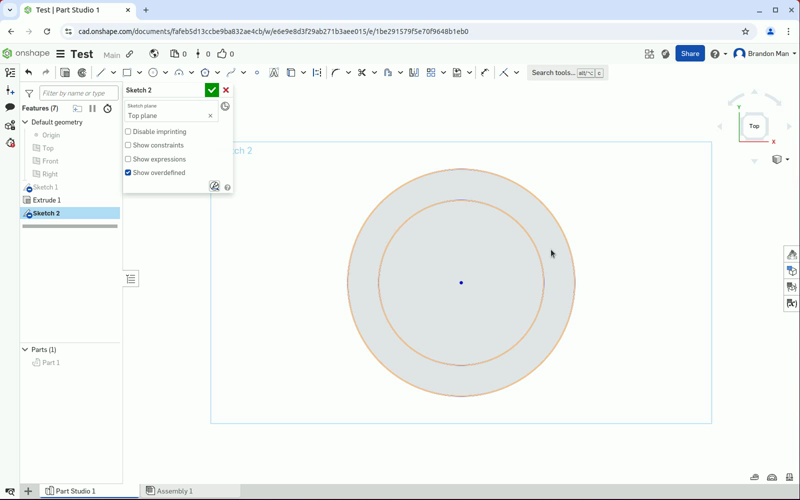
click(551, 249)
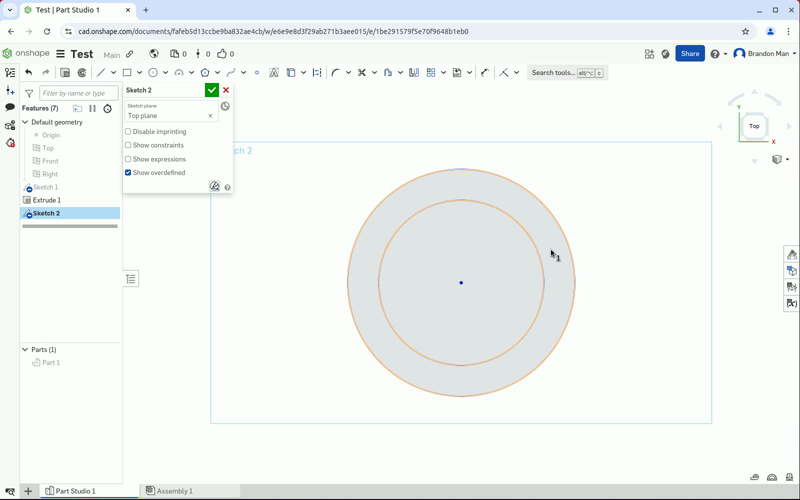
mouse_move(73, 352)
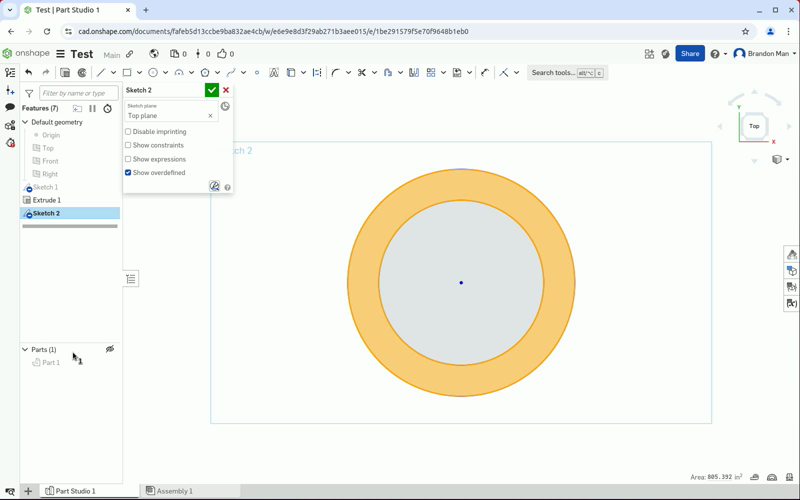
key(shift+y)
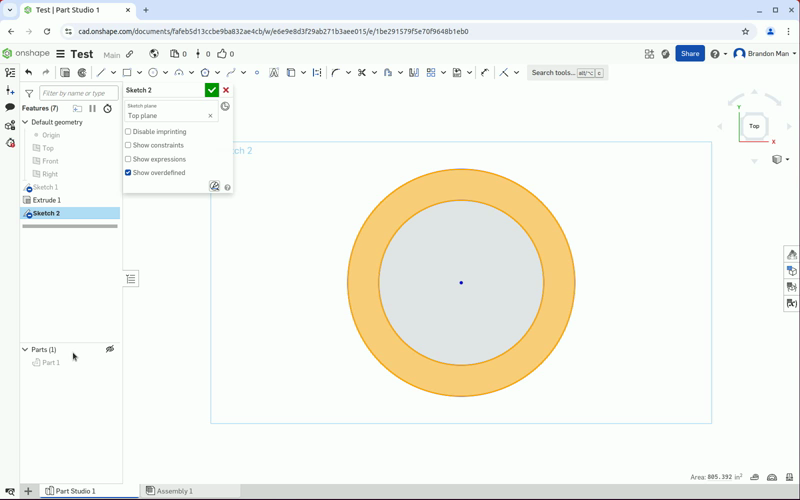
key(shift+e)
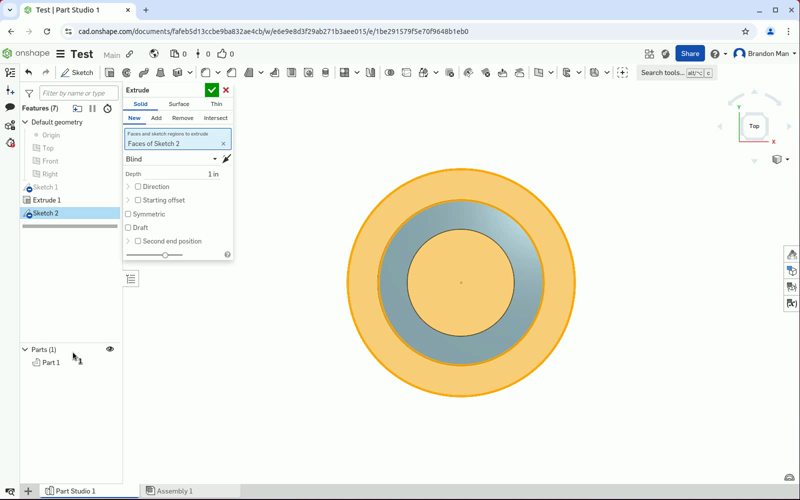
mouse_move(143, 106)
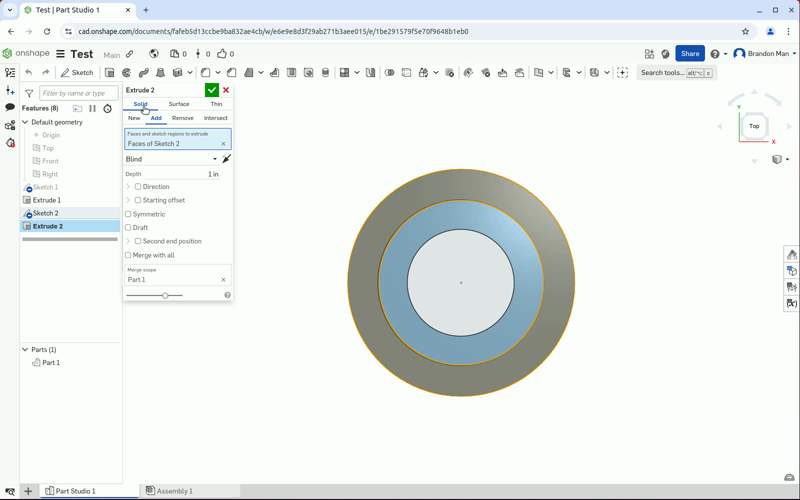
click(143, 106)
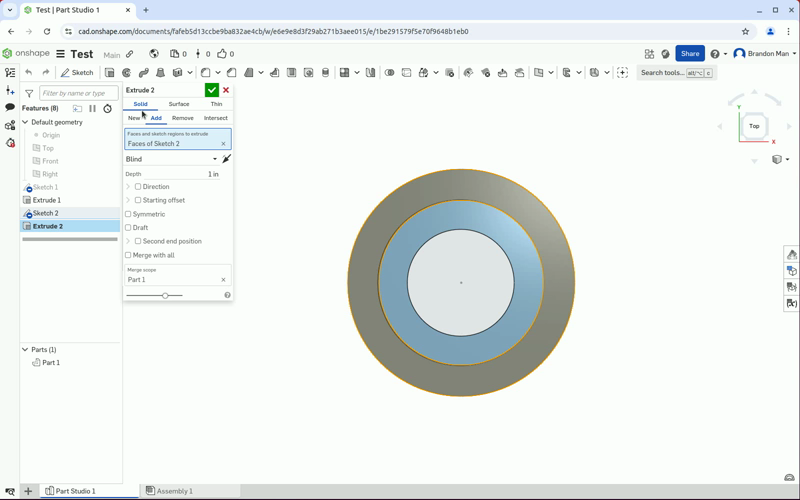
mouse_move(137, 120)
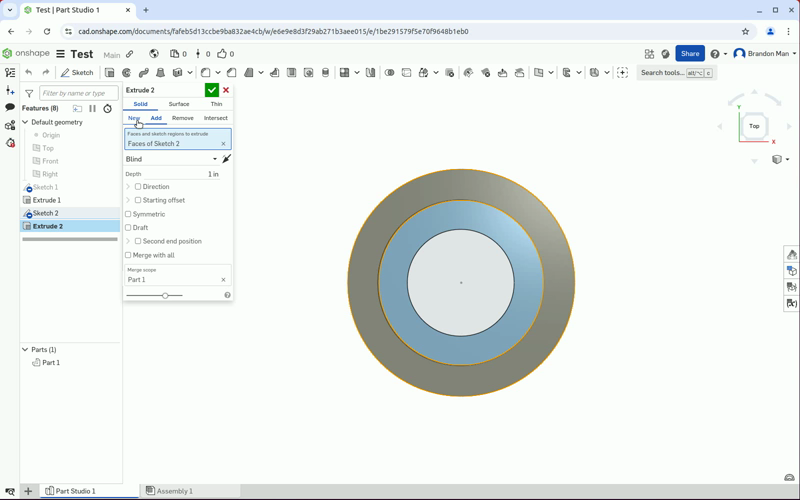
click(137, 120)
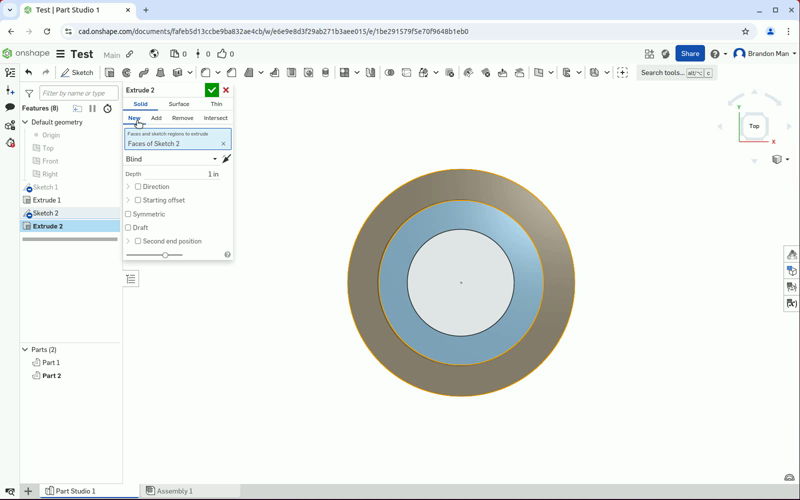
key(tab, 4)
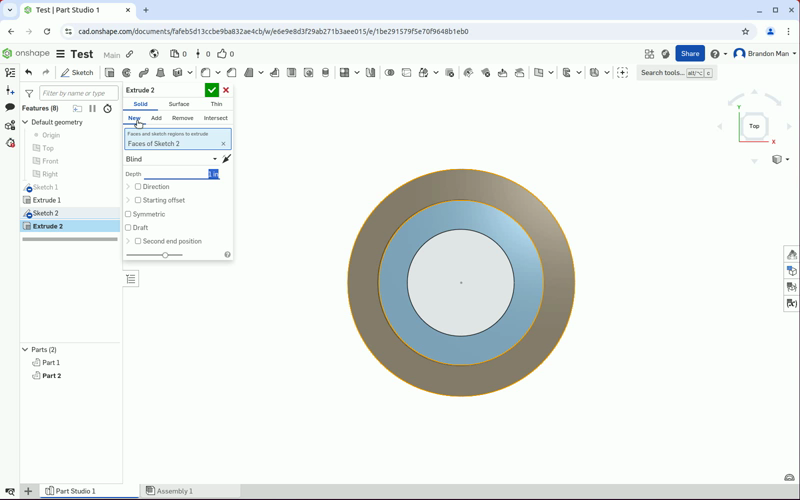
text(17.331)
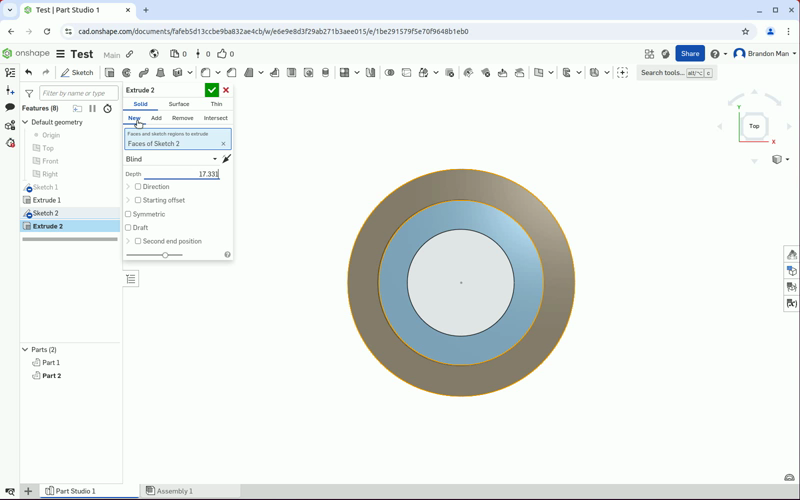
key(enter)
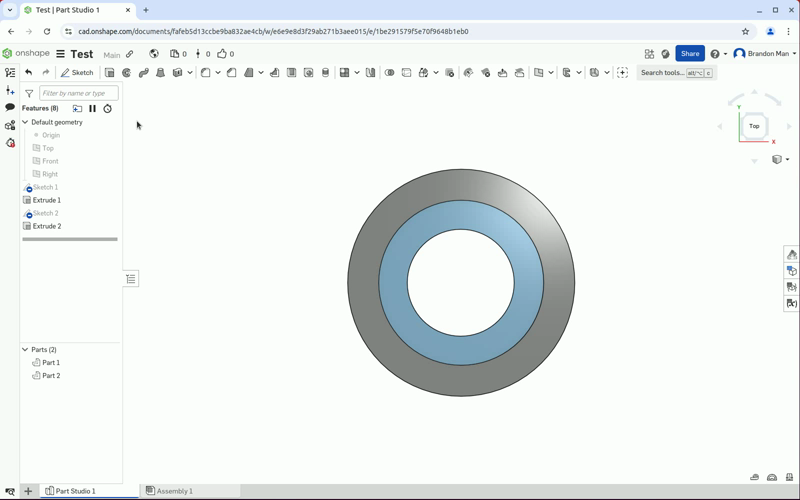
key(shift+h)
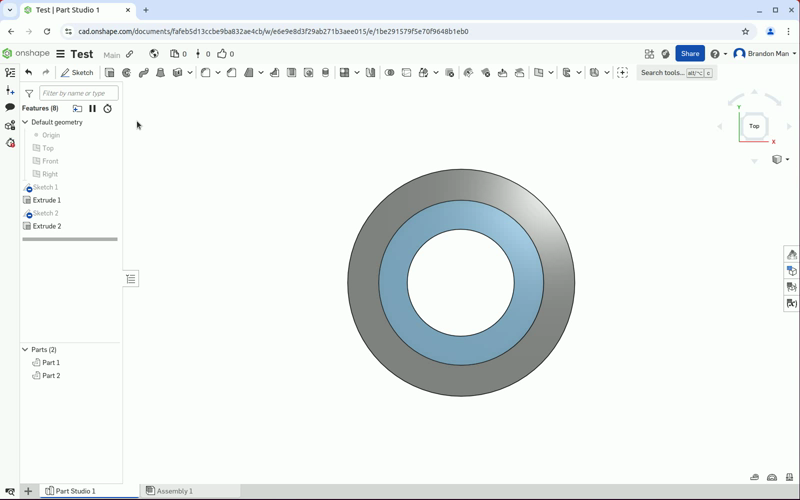
key(shift+h)
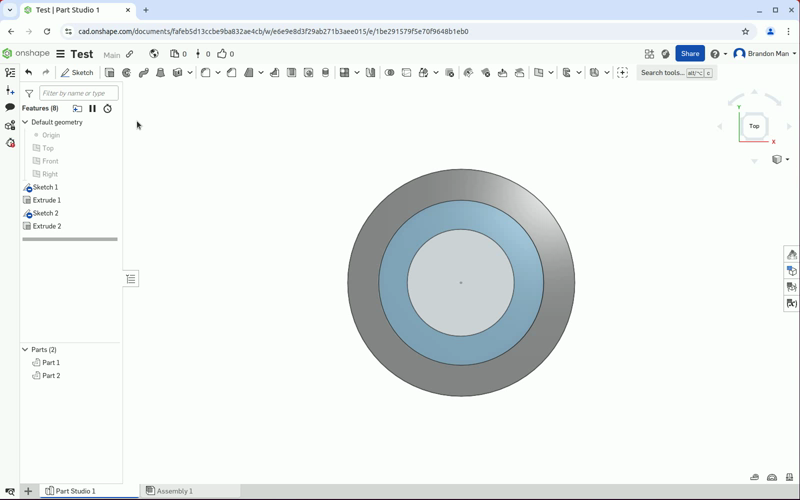
key(shift+7)
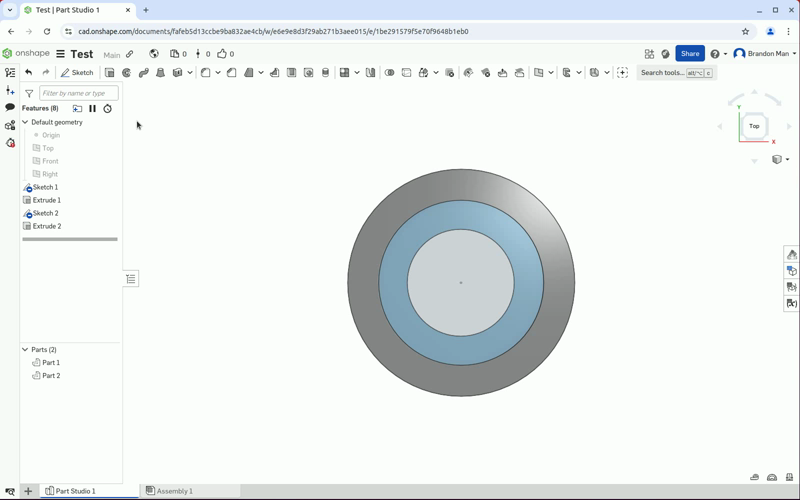
key(up, 3)
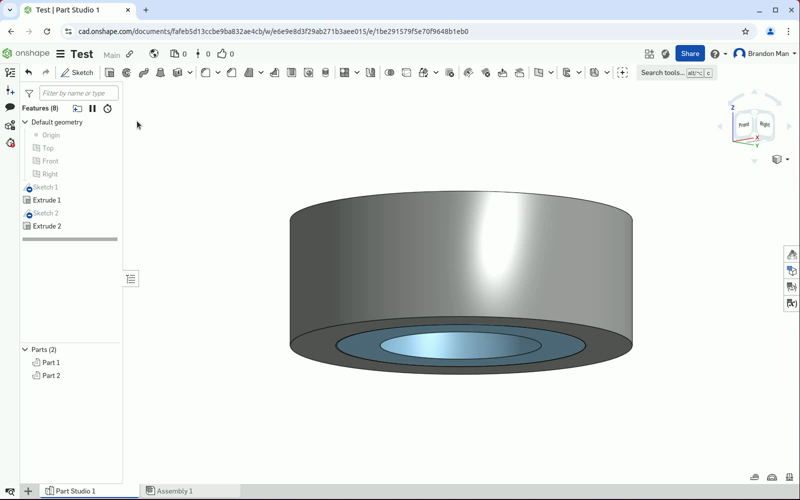
key(left, 3)
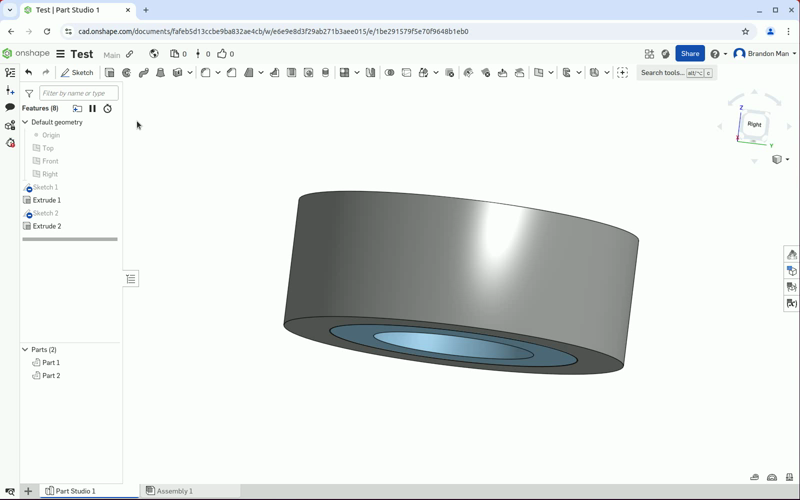
key(right, 3)
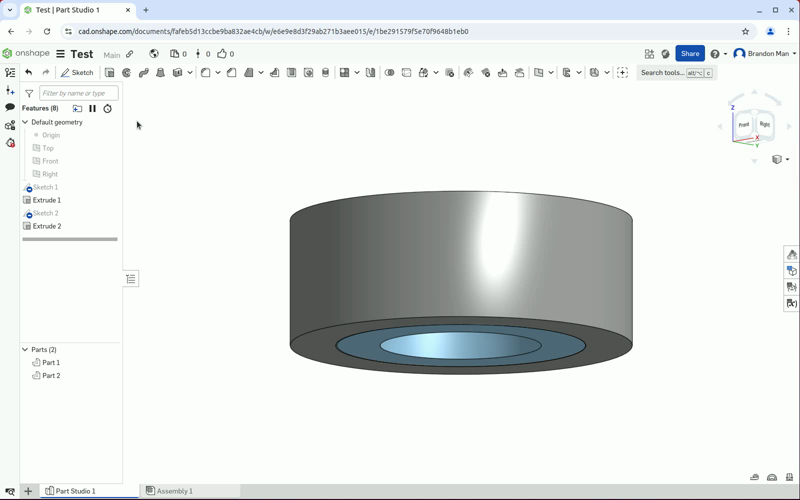
key(down, 3)
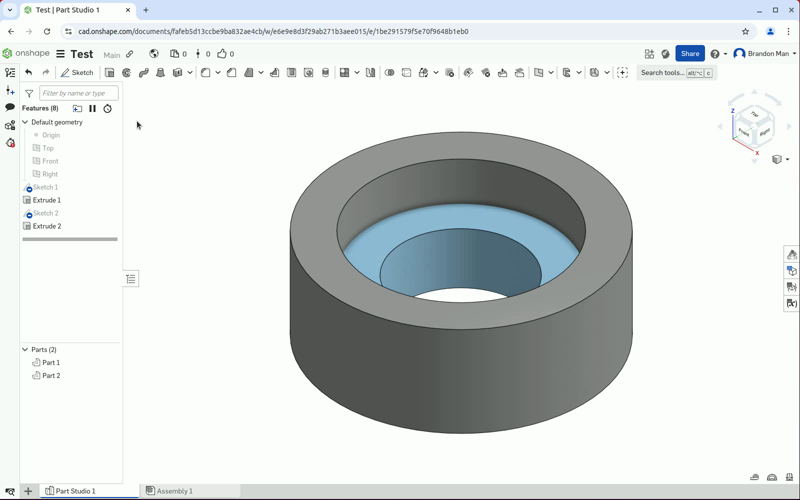
mouse_move(73, 189)
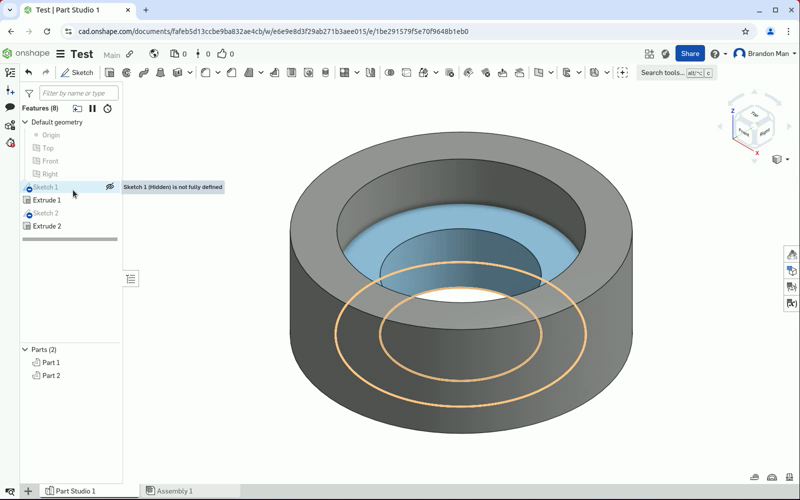
click(73, 189)